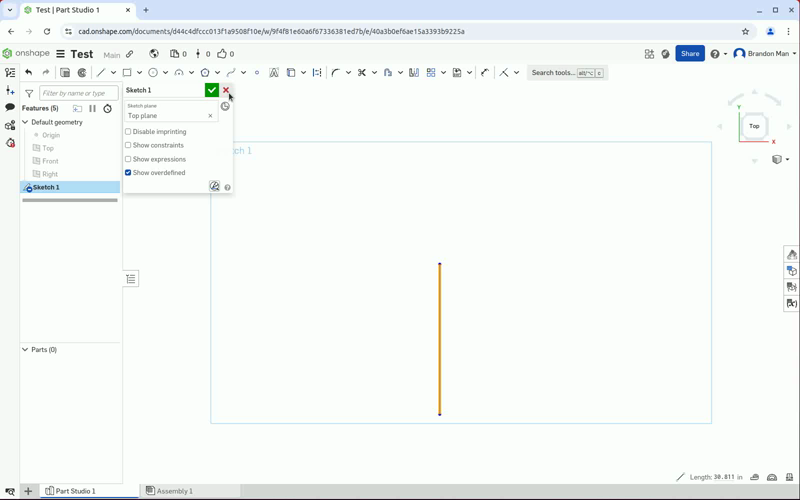
key(shift+h)
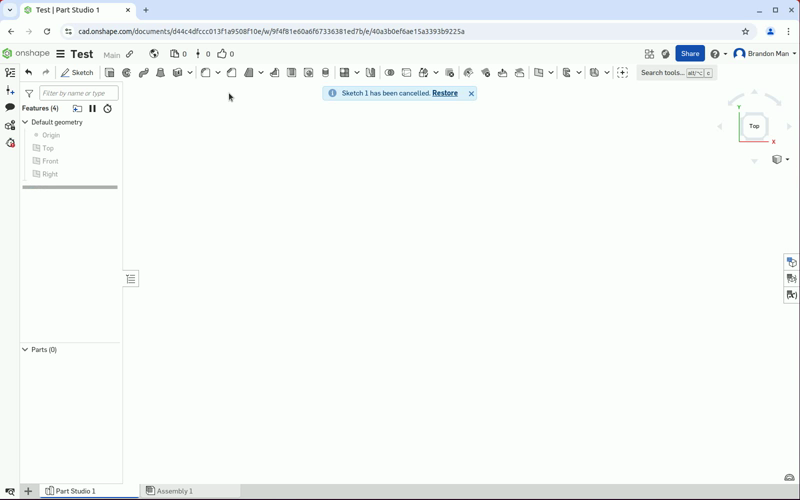
mouse_move(73, 352)
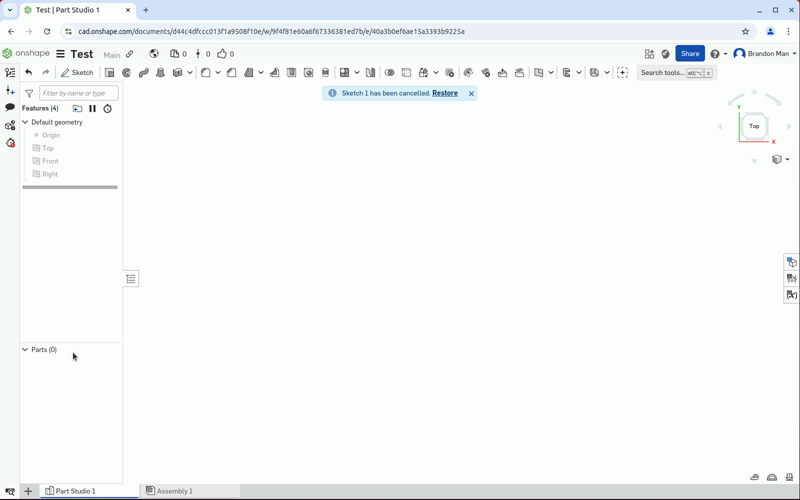
key(y)
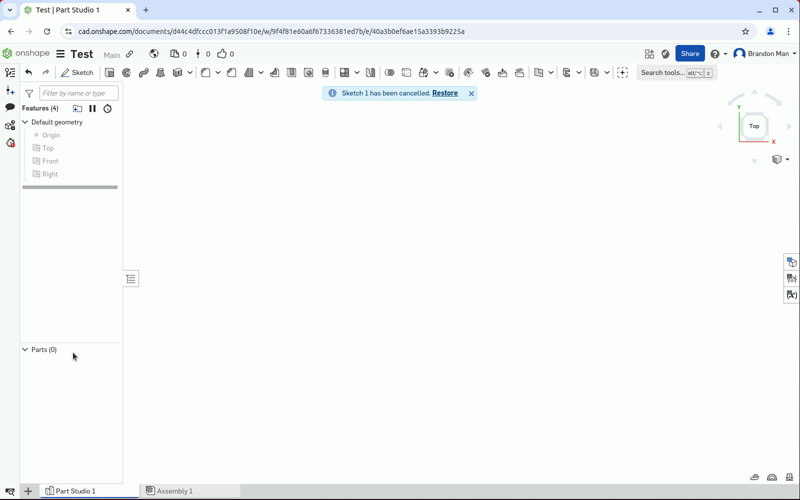
key(shift+p)
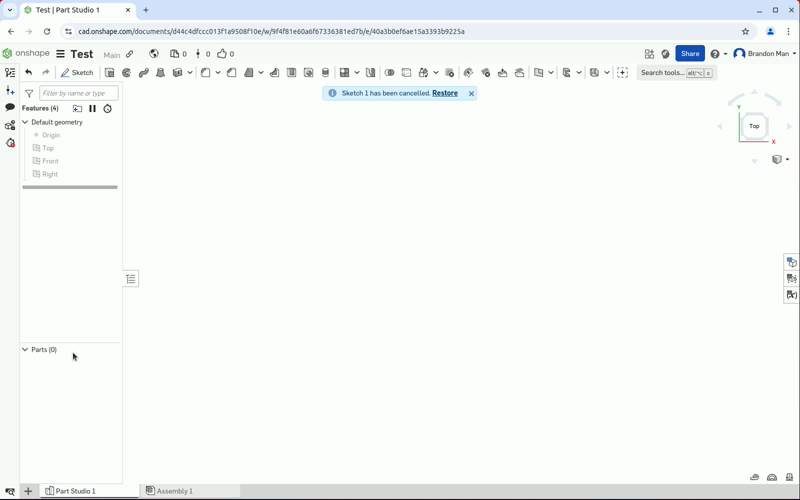
key(space)
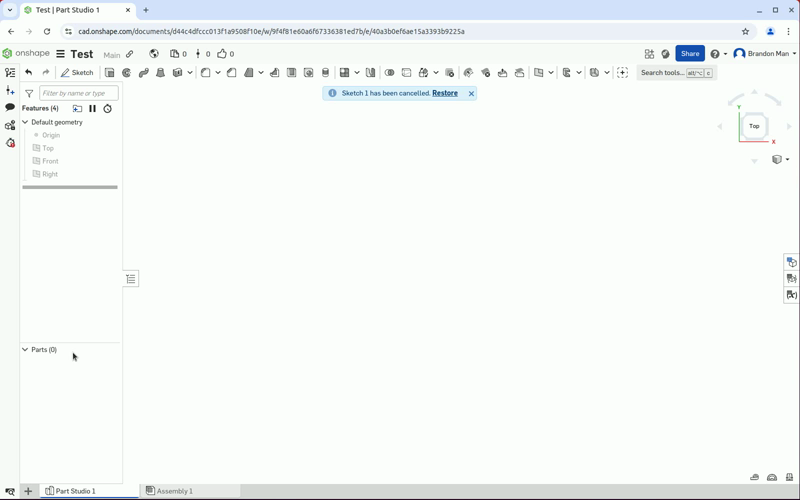
key_down(shift)
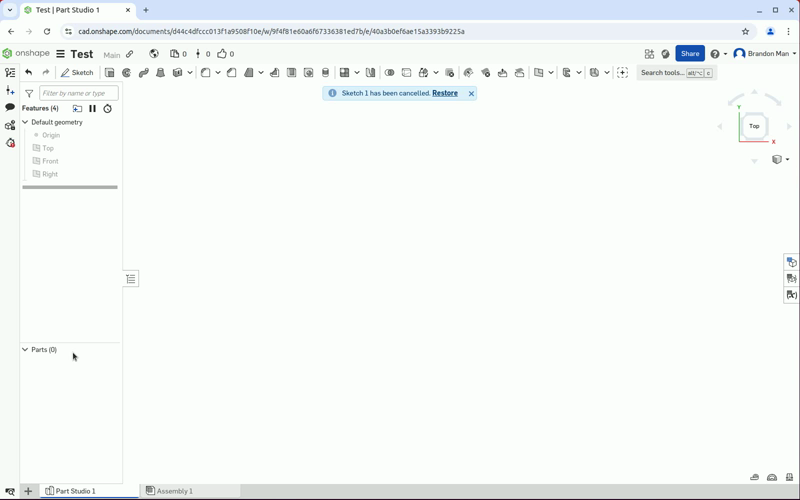
key(up)
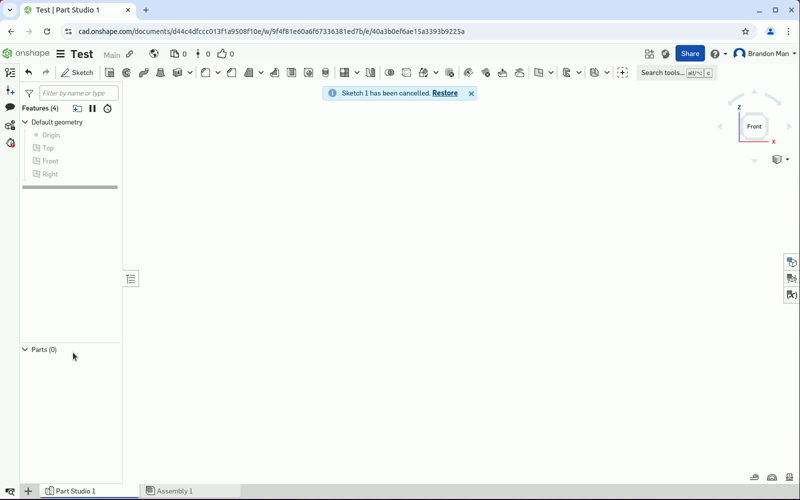
key_up(shift)
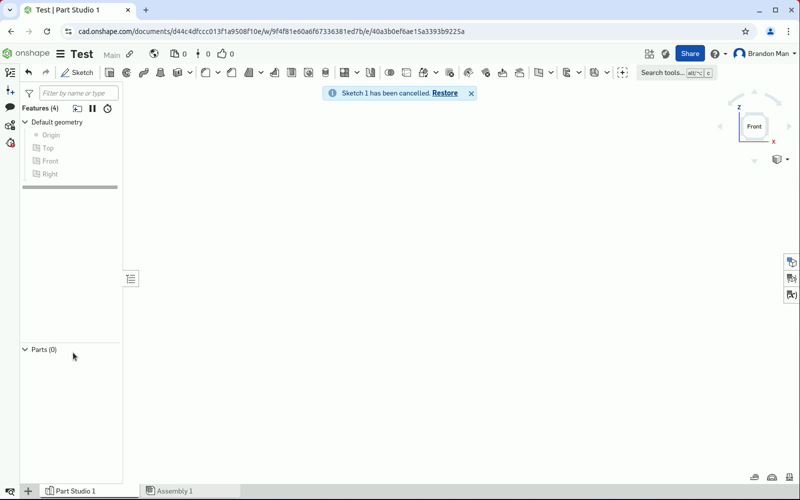
mouse_move(73, 352)
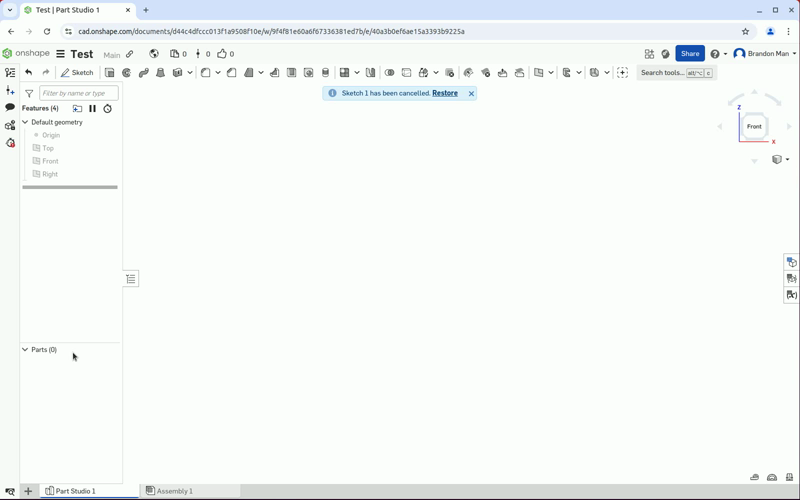
key(shift+y)
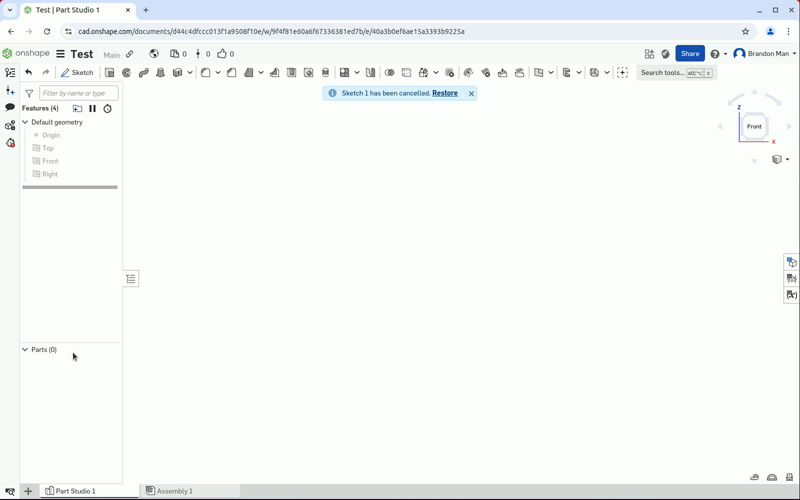
key(shift+s)
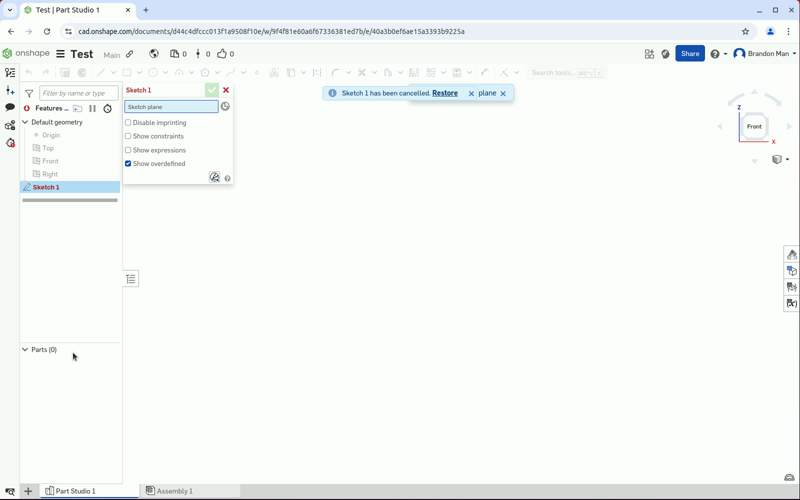
mouse_move(73, 163)
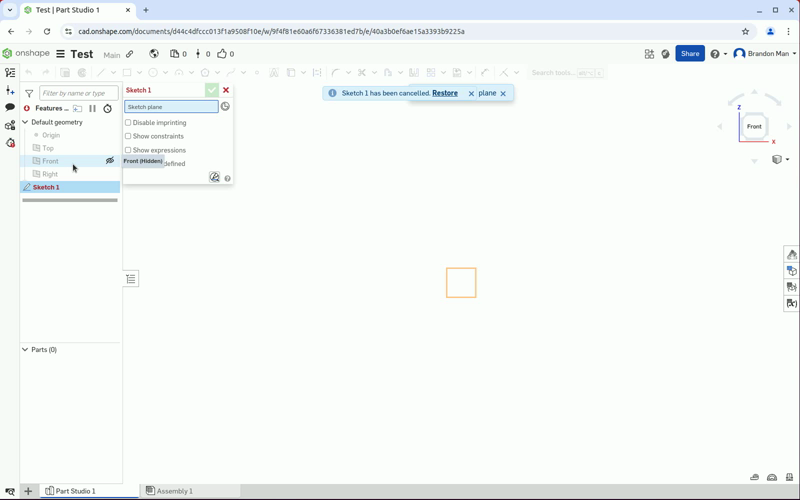
click(73, 163)
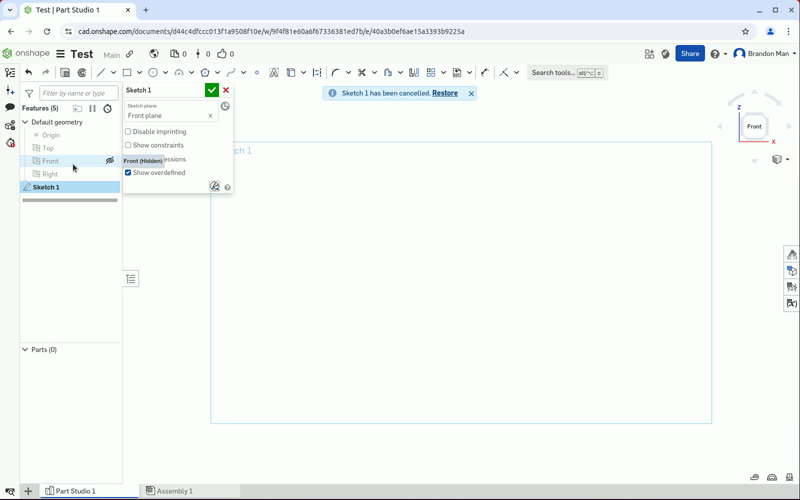
mouse_move(73, 352)
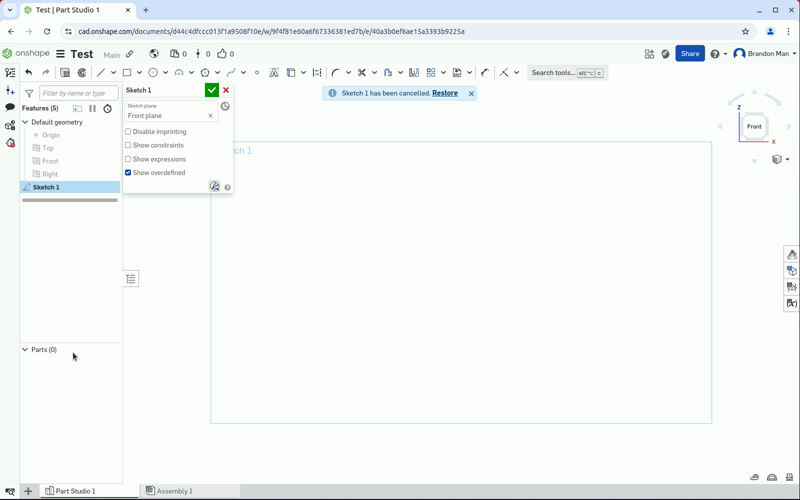
key(y)
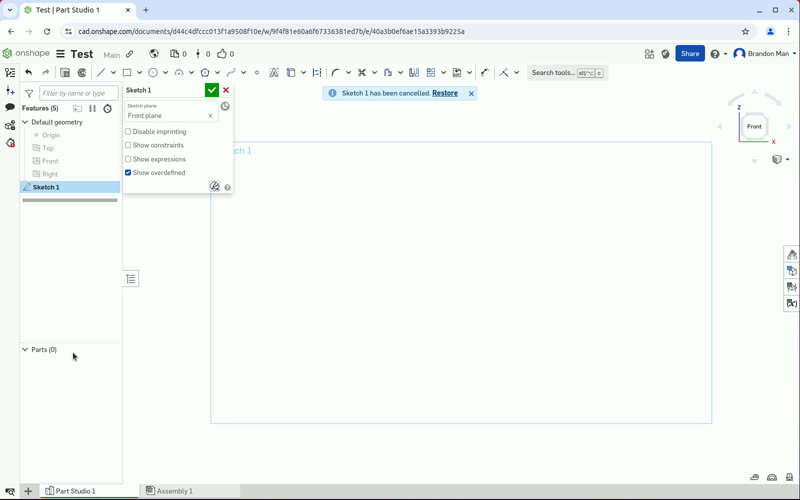
key(c)
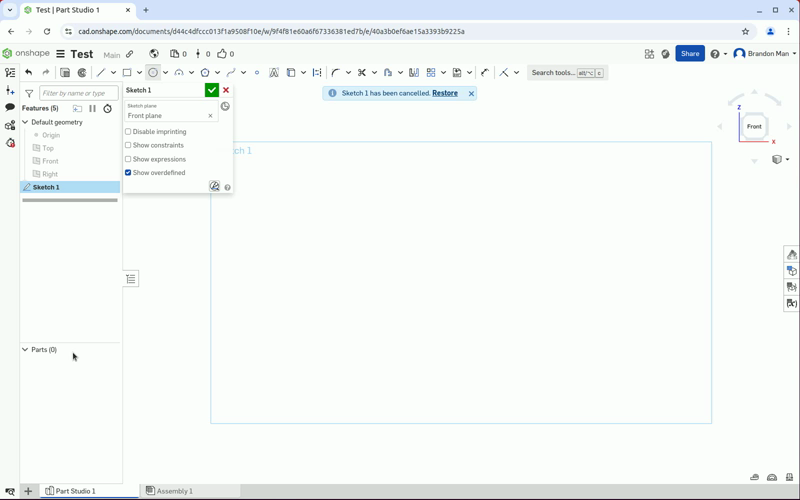
key_down(shift)
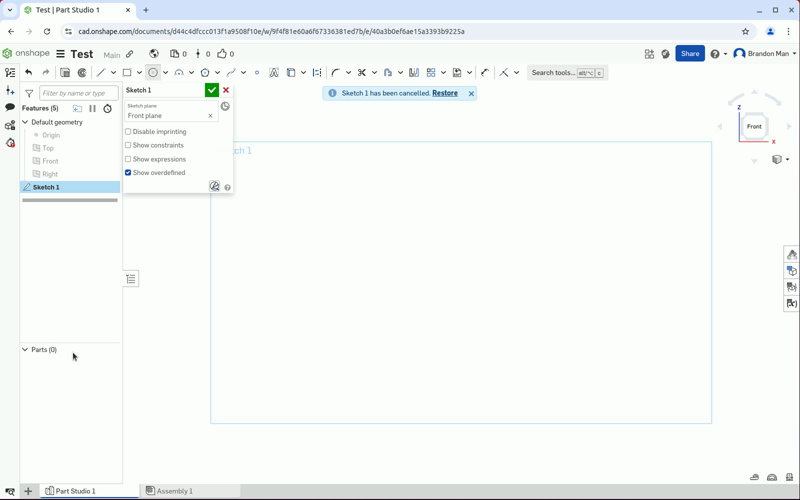
mouse_move(460, 281)
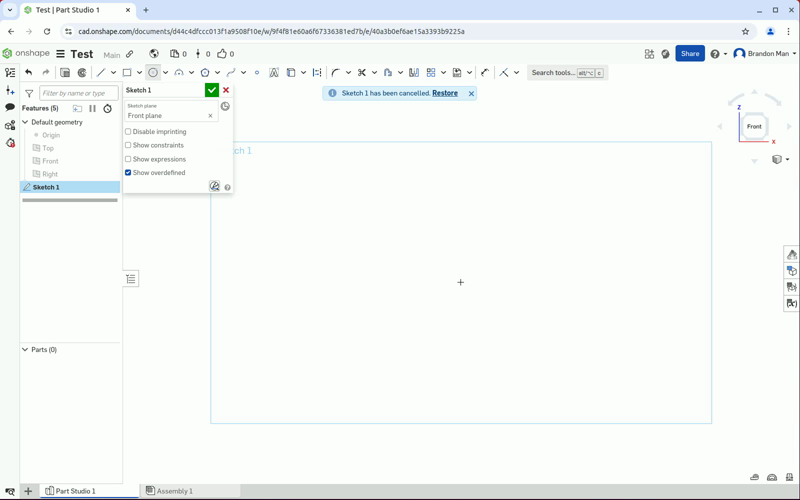
click(460, 281)
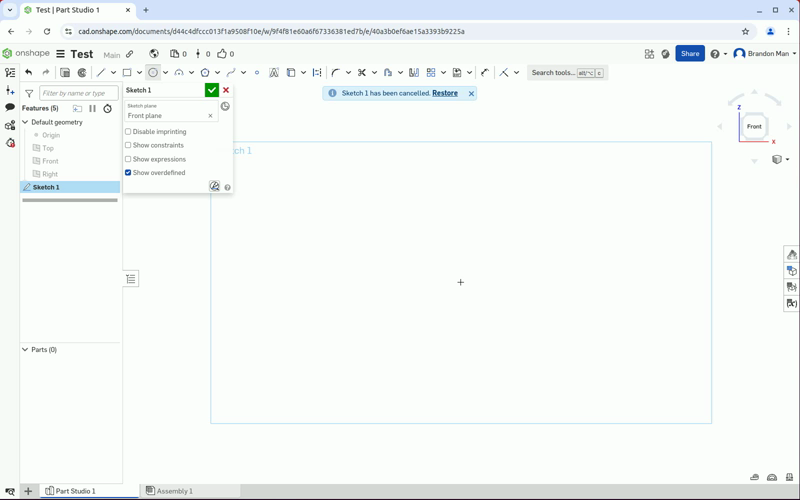
key_up(shift)
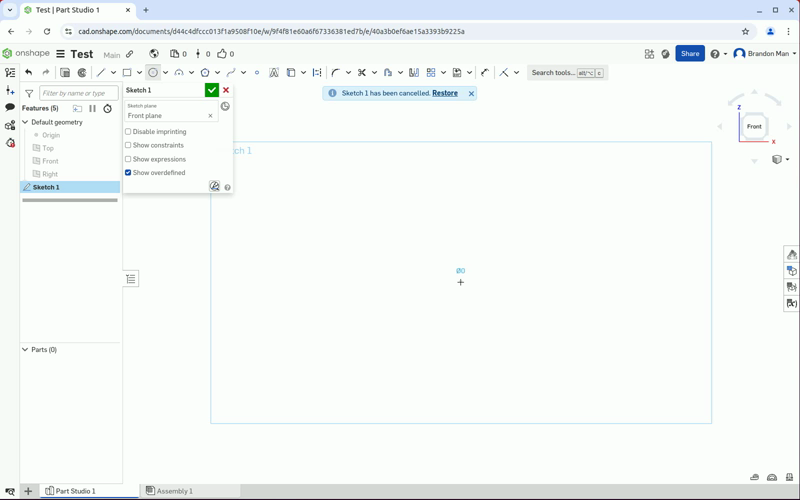
mouse_move(572, 281)
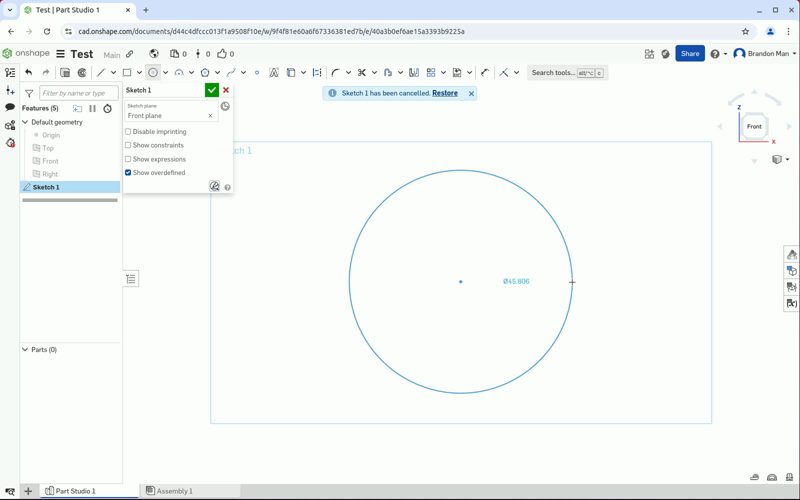
click(572, 281)
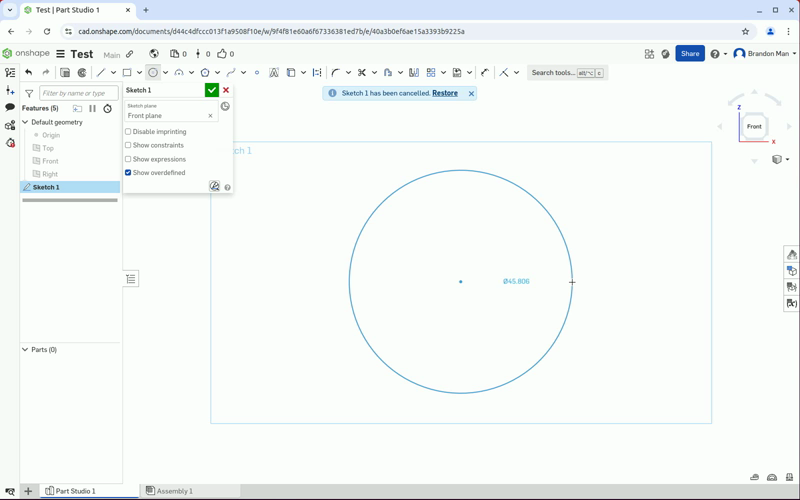
key(esc)
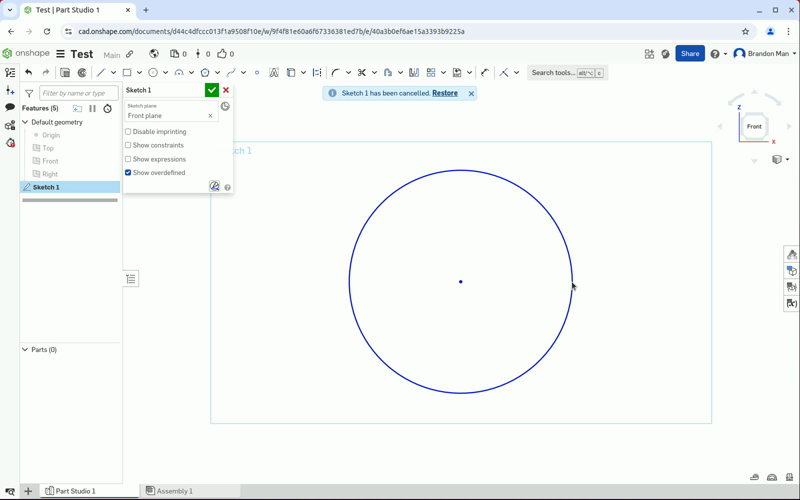
mouse_move(405, 219)
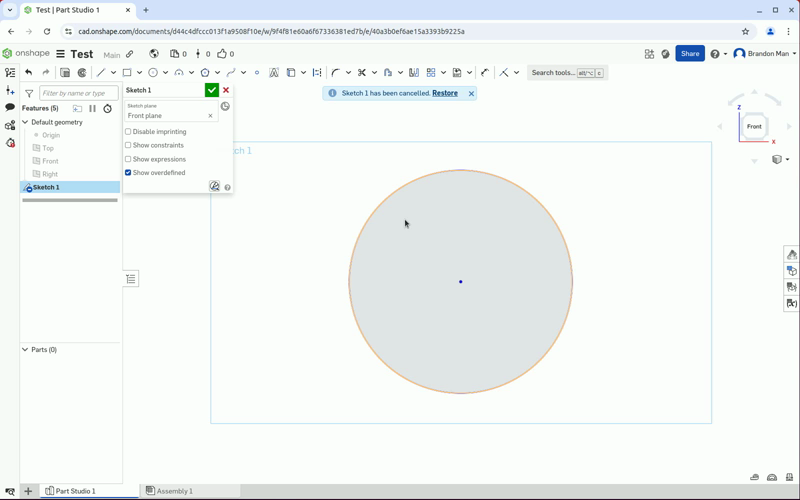
click(405, 219)
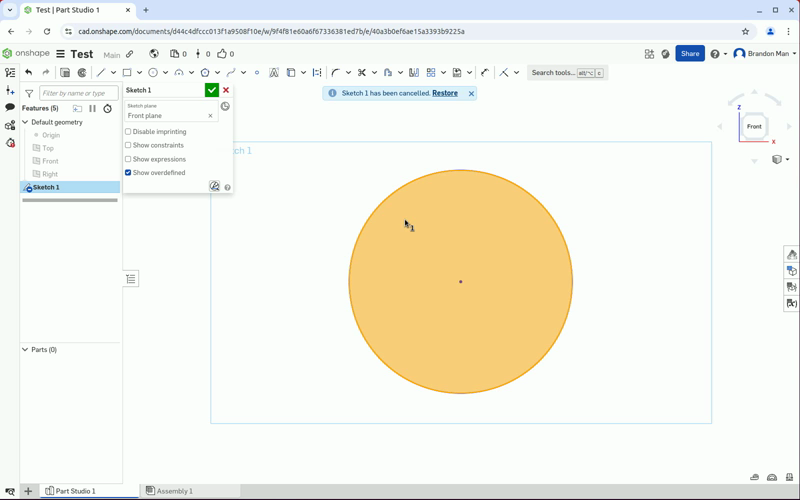
mouse_move(73, 352)
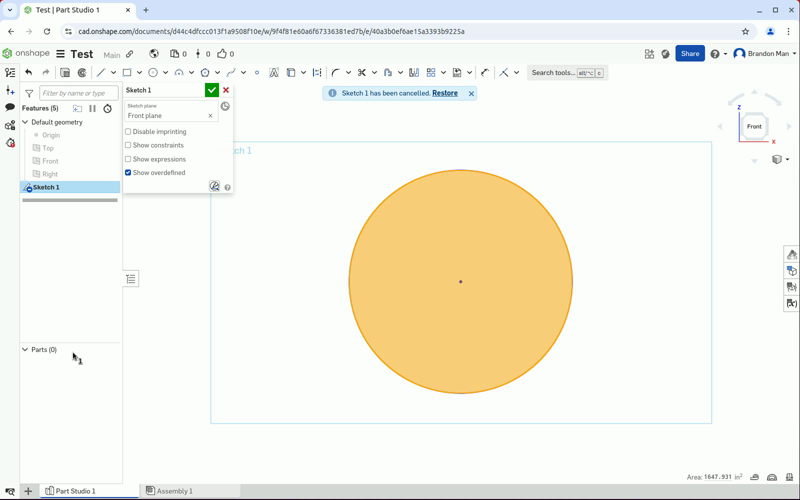
key(shift+y)
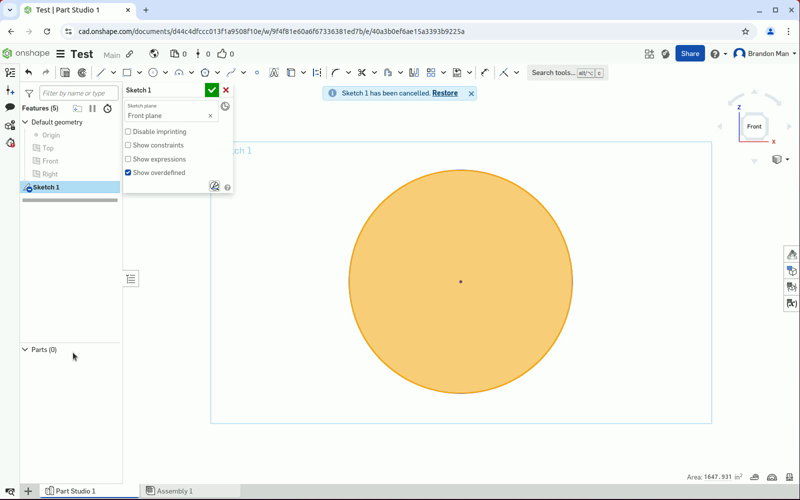
key(shift+e)
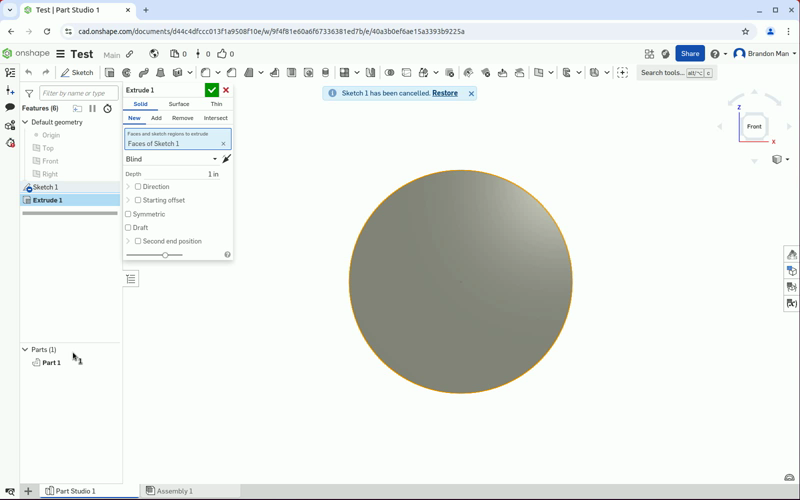
mouse_move(143, 106)
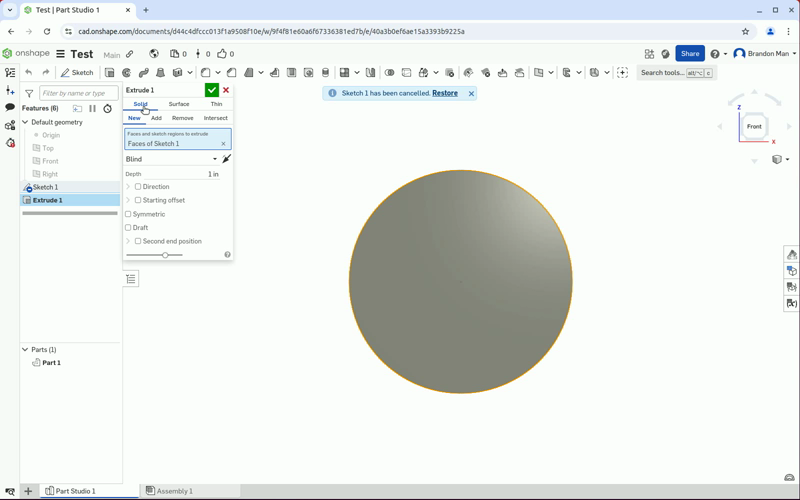
click(143, 106)
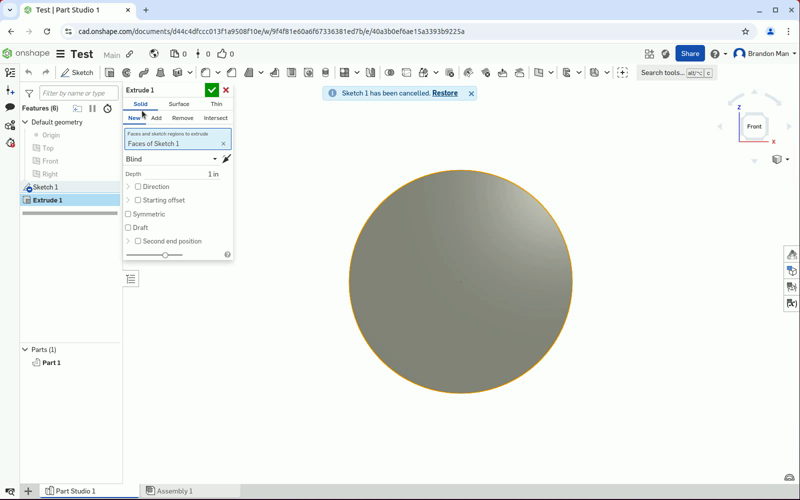
mouse_move(137, 120)
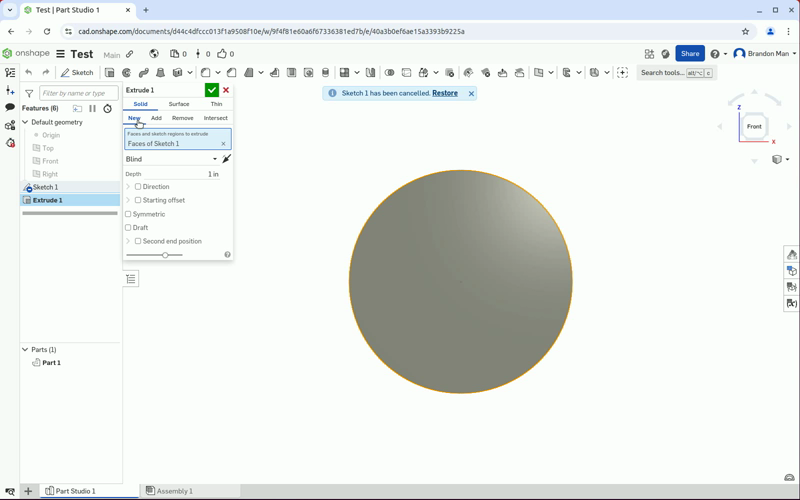
click(137, 120)
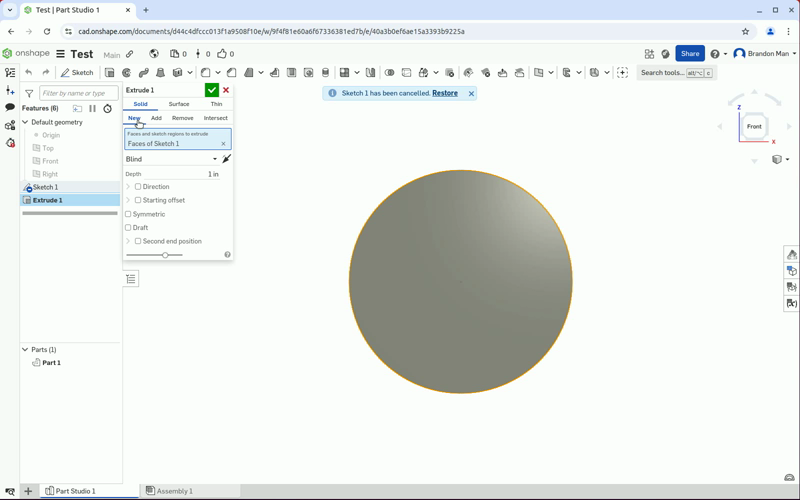
key(tab, 4)
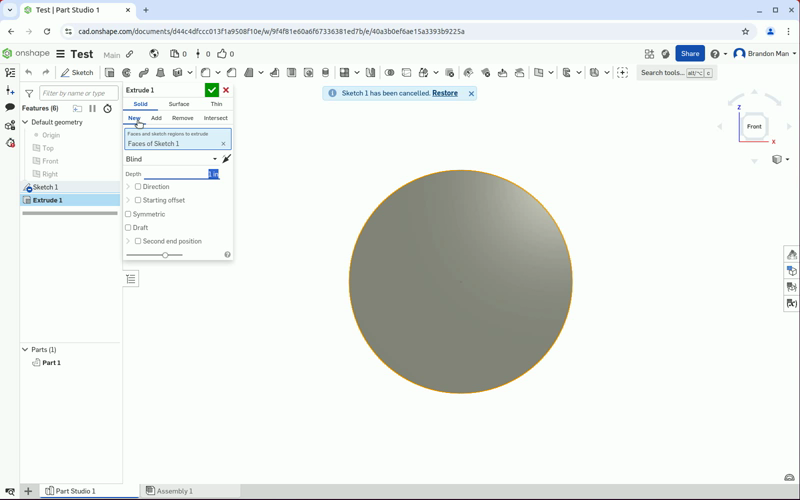
text(5.777)
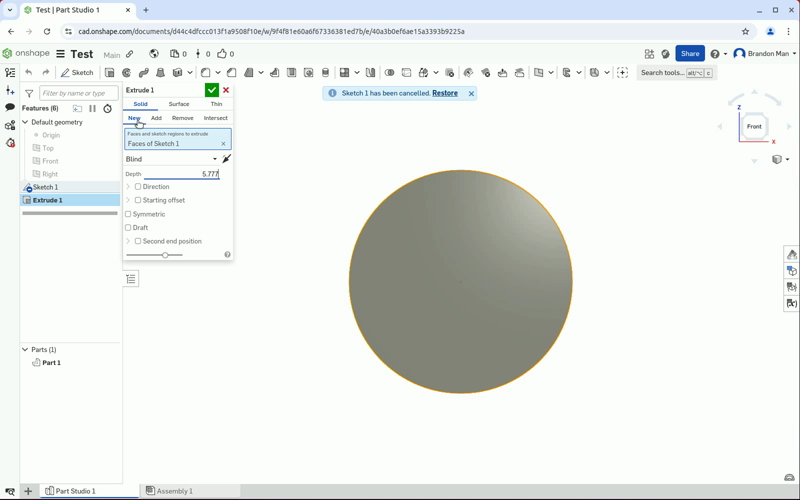
key(enter)
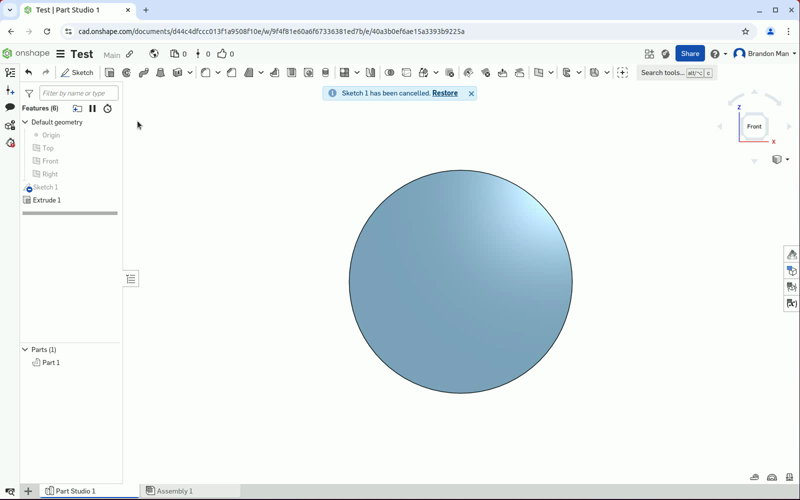
key(shift+h)
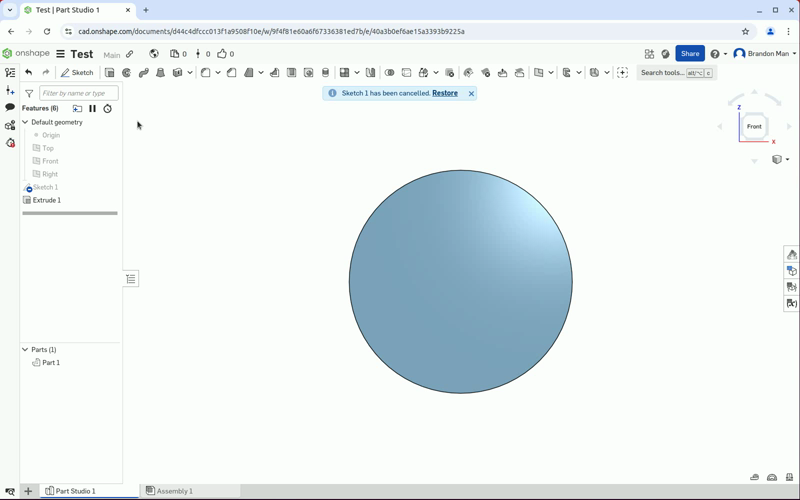
key(shift+h)
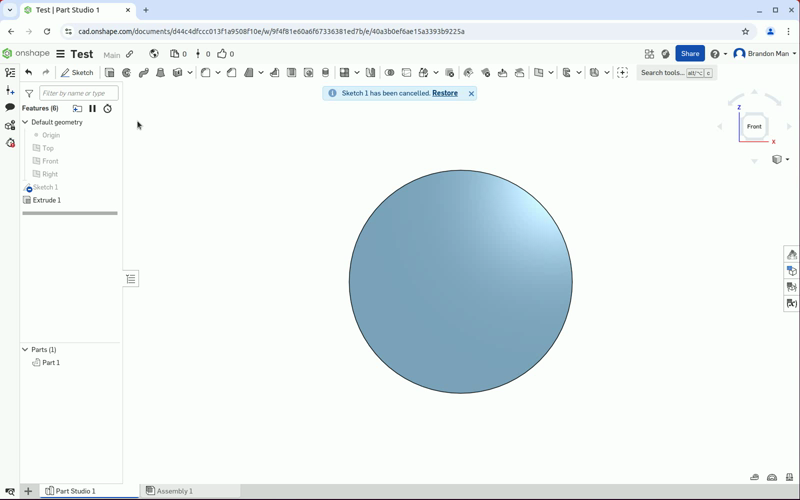
mouse_move(73, 189)
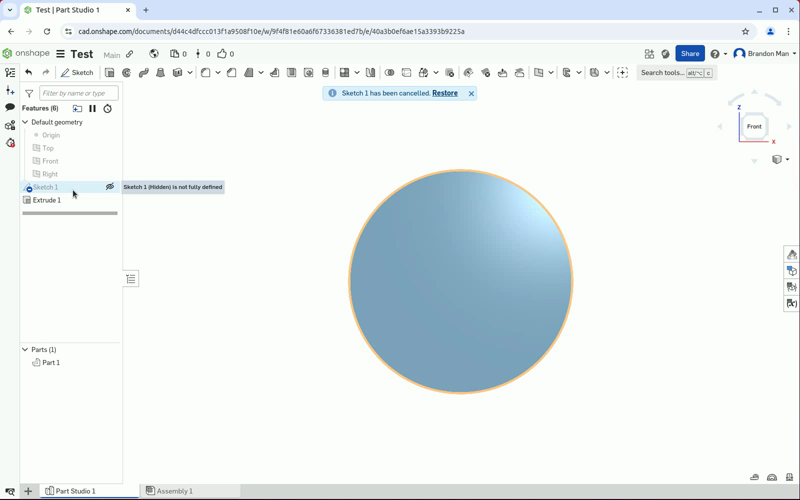
click(73, 189)
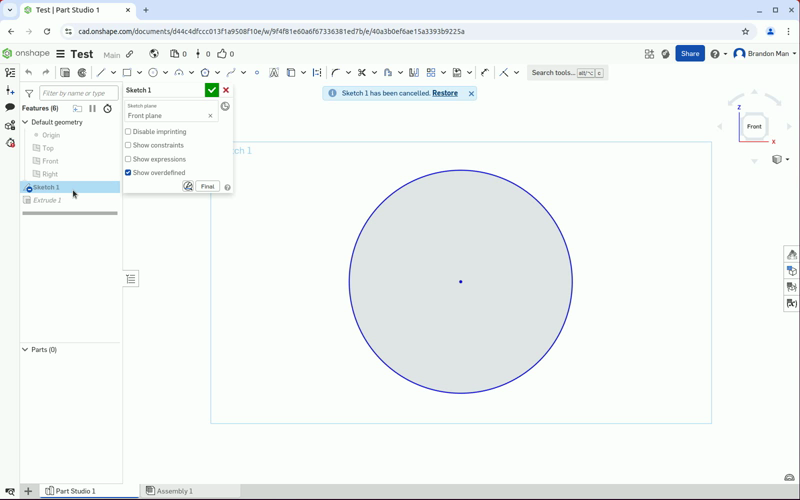
mouse_move(229, 92)
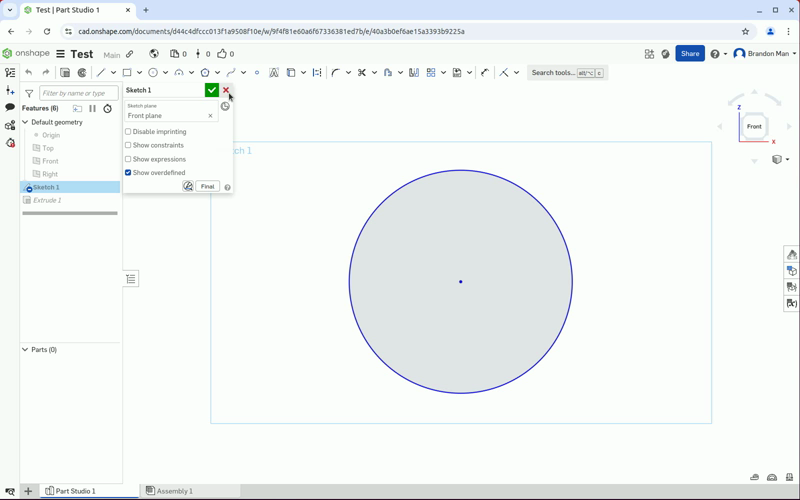
click(229, 92)
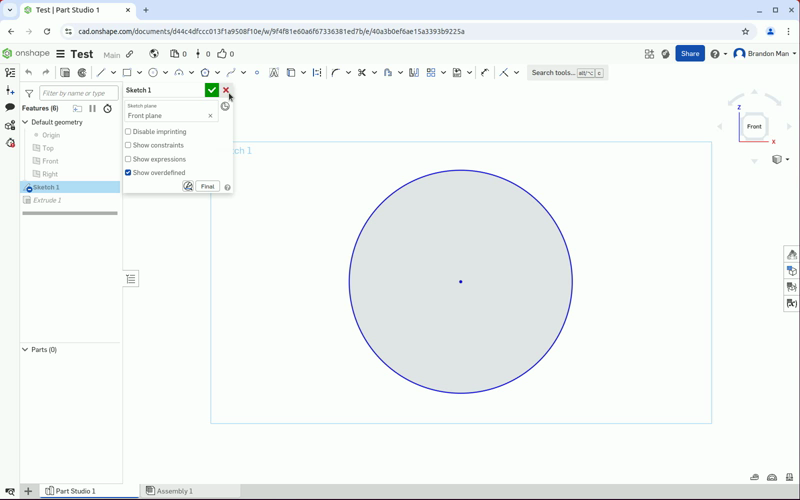
key(shift+s)
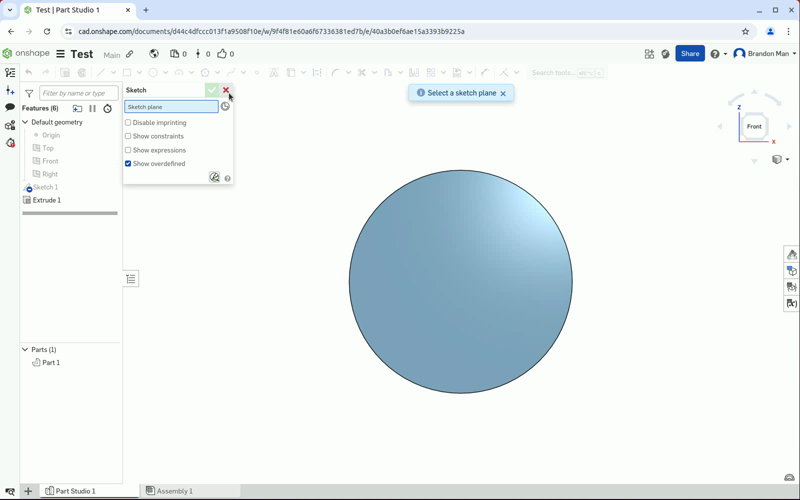
mouse_move(73, 163)
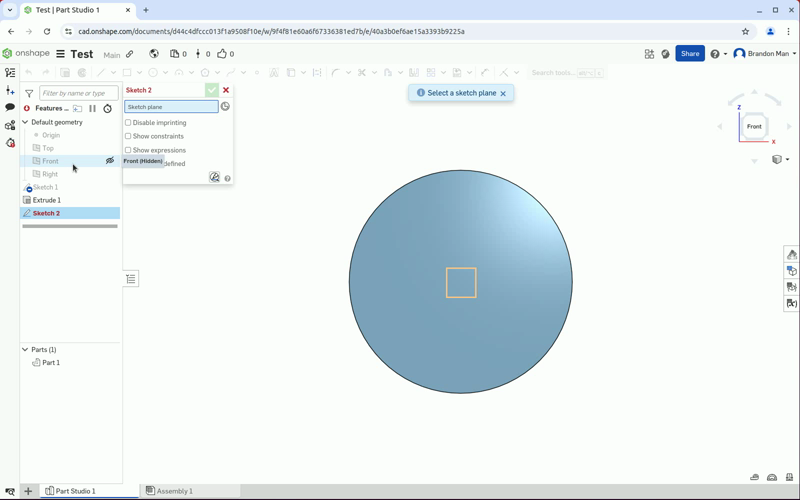
click(73, 163)
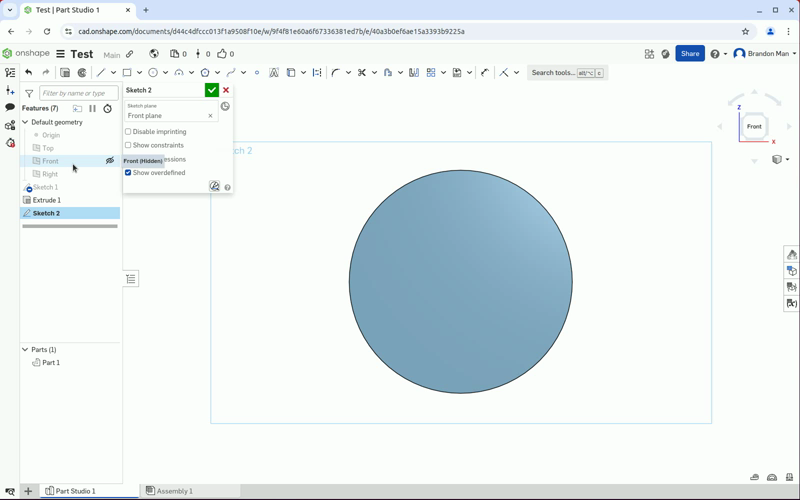
mouse_move(73, 352)
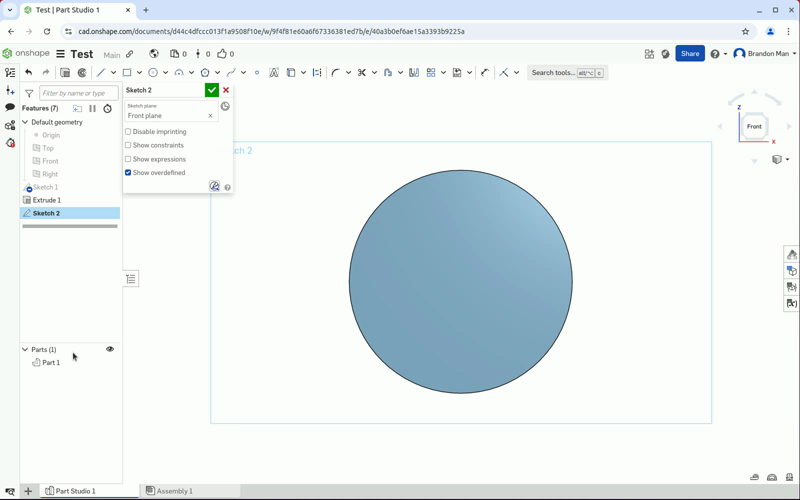
key(y)
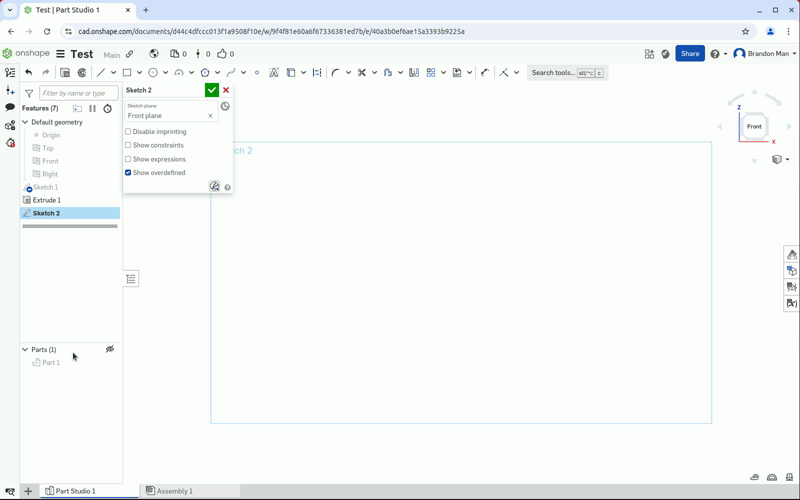
key(c)
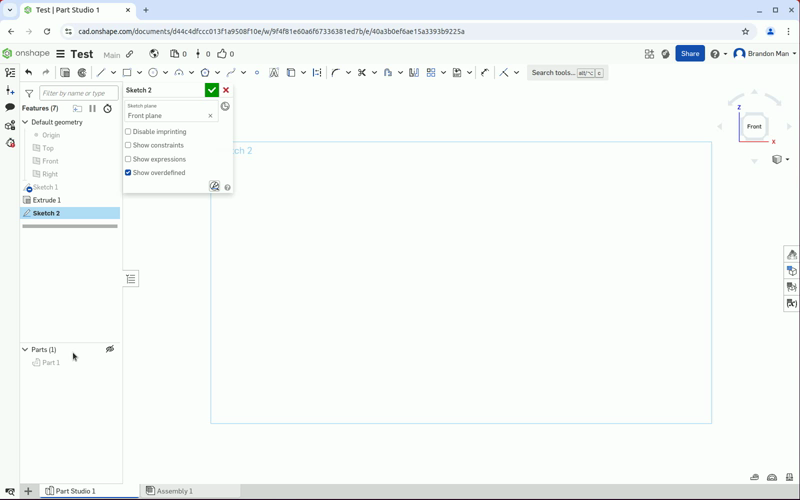
key_down(shift)
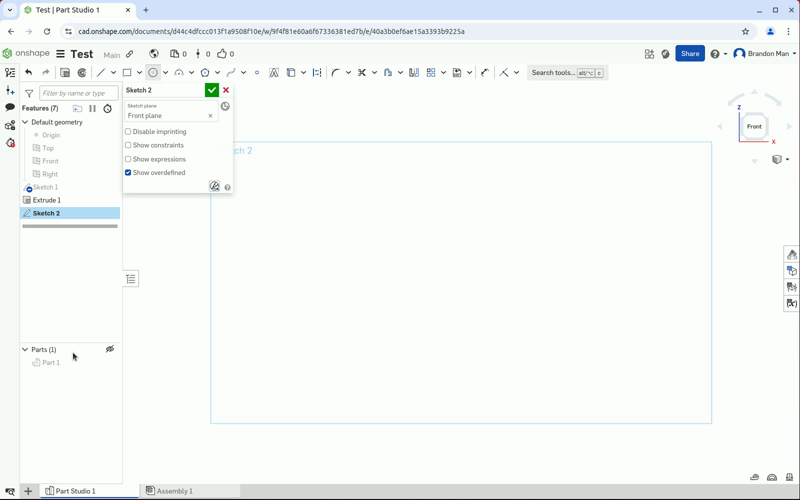
mouse_move(460, 281)
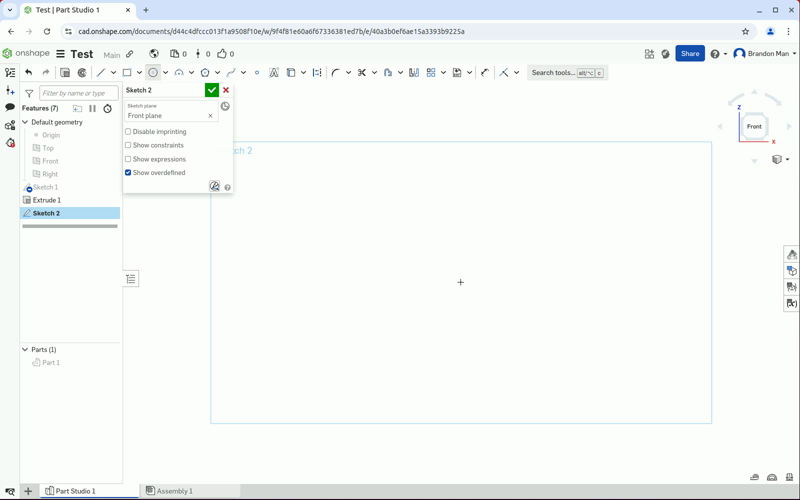
click(460, 281)
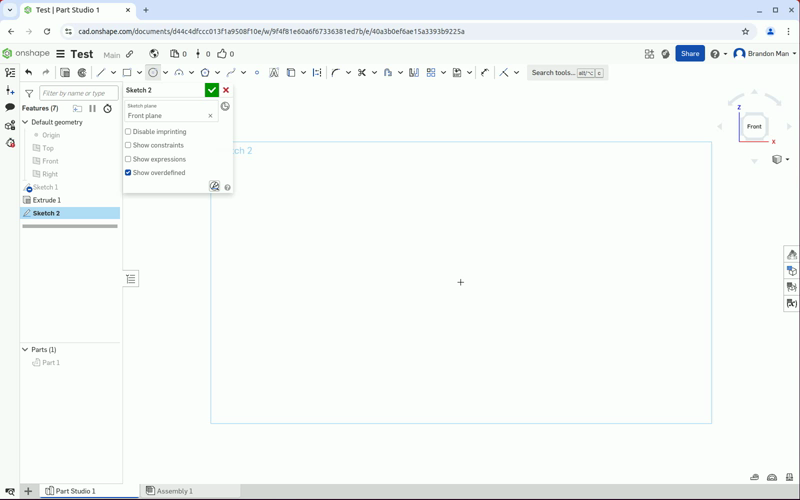
key_up(shift)
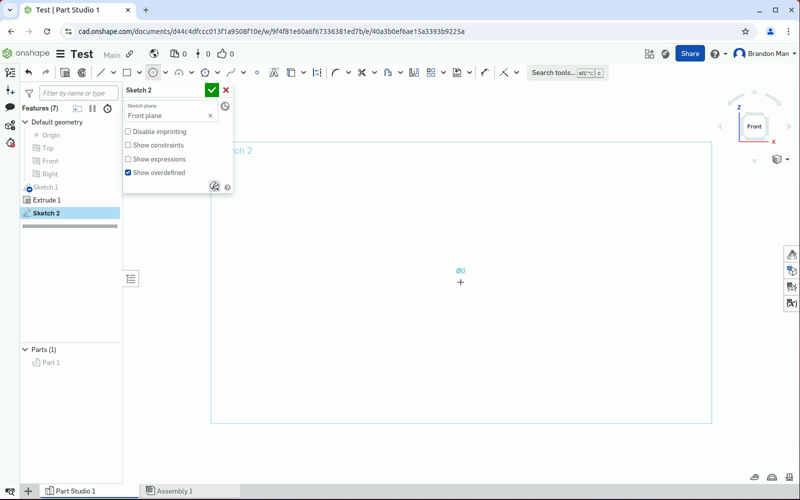
mouse_move(572, 281)
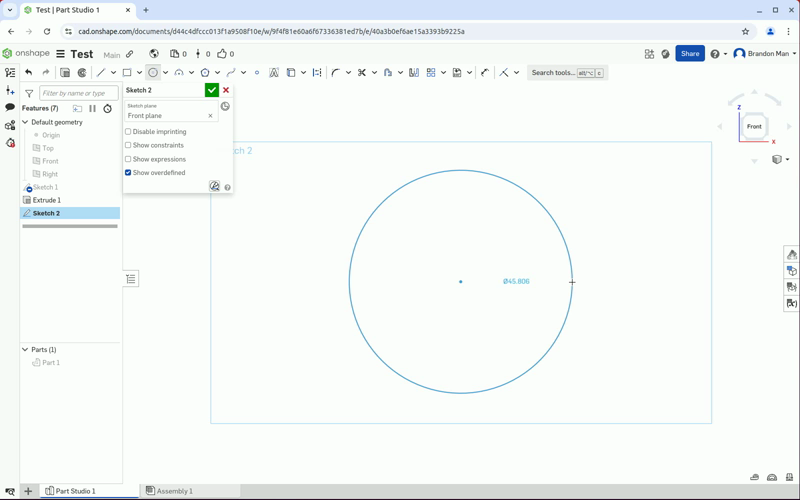
click(572, 281)
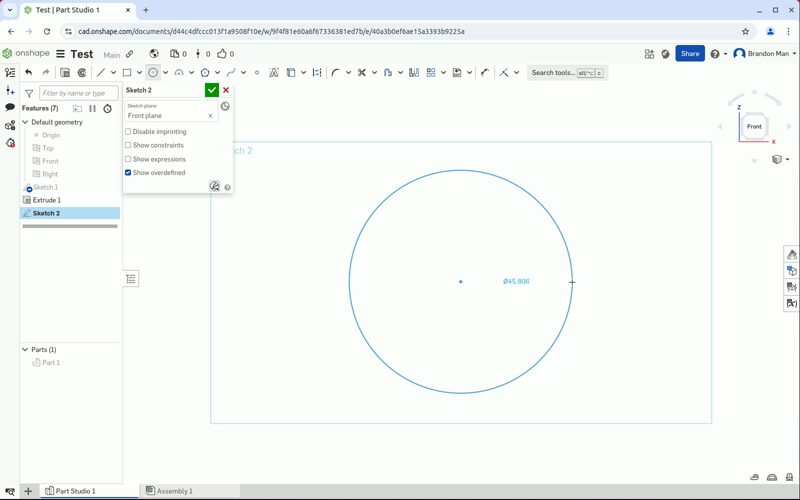
key(esc)
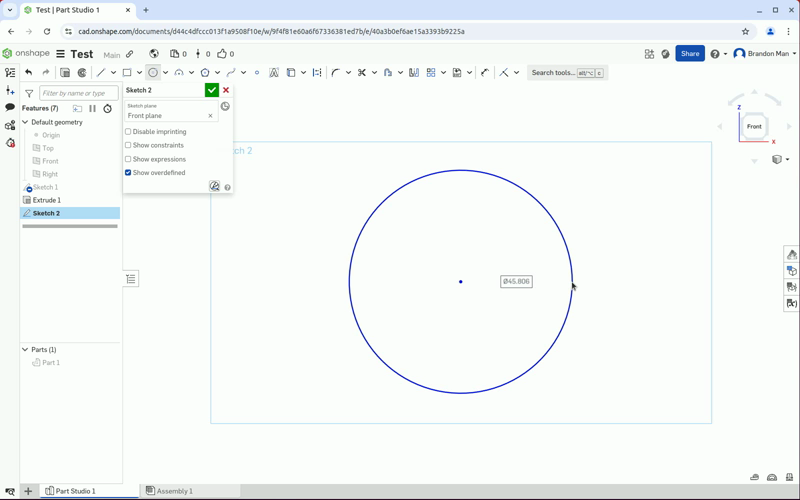
mouse_move(521, 296)
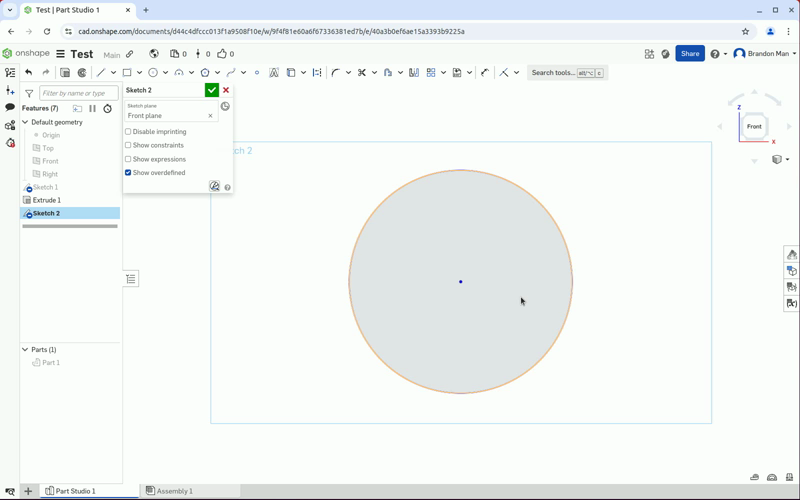
click(521, 296)
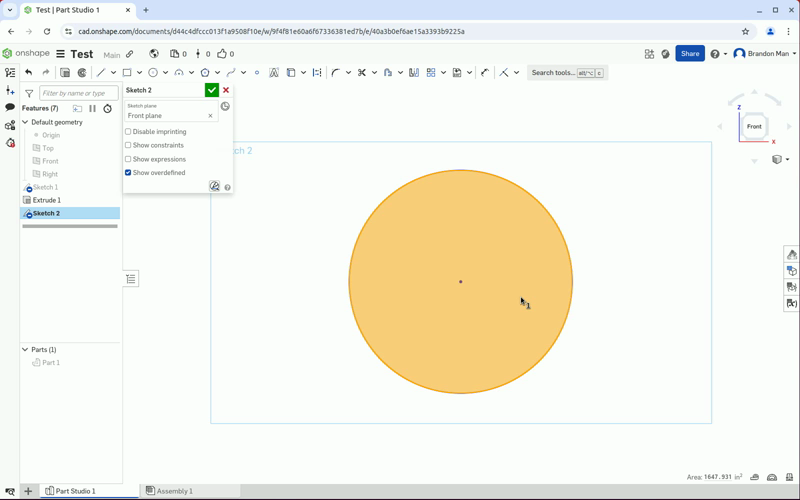
mouse_move(73, 352)
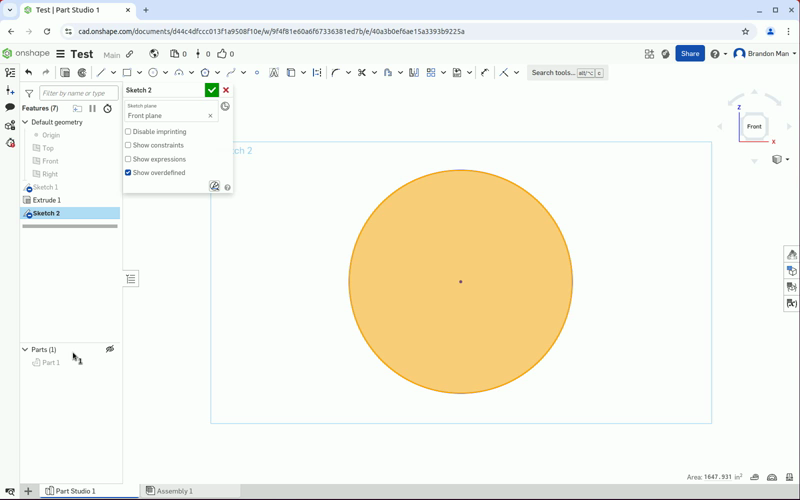
key(shift+y)
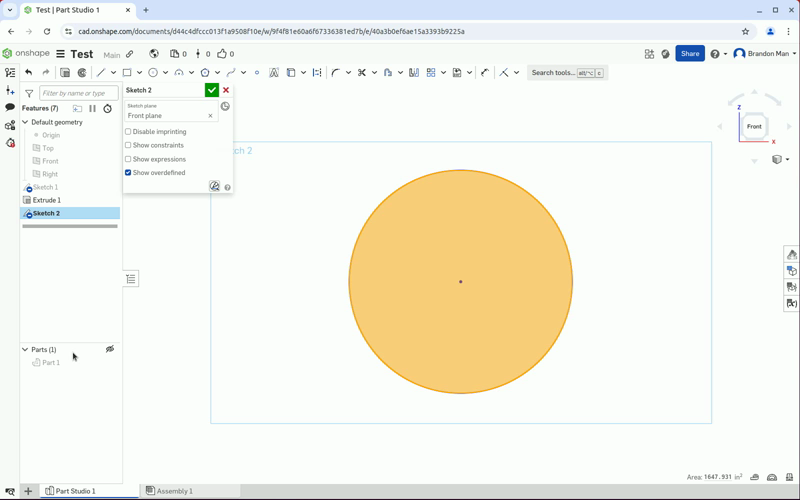
key(shift+e)
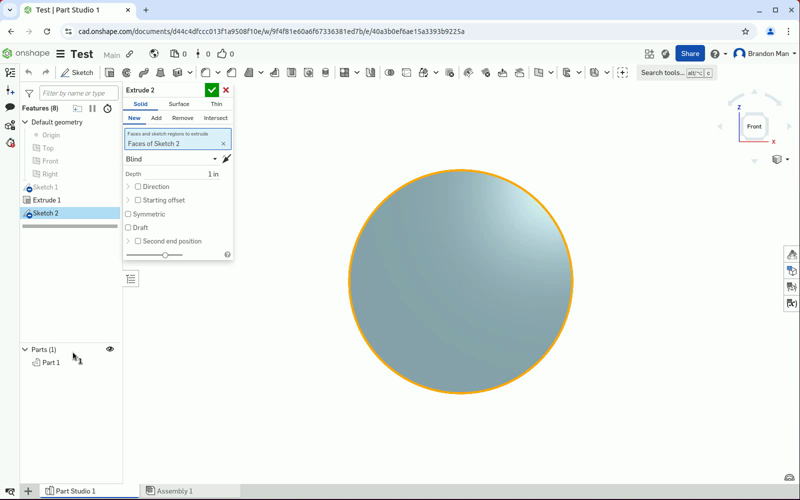
mouse_move(143, 106)
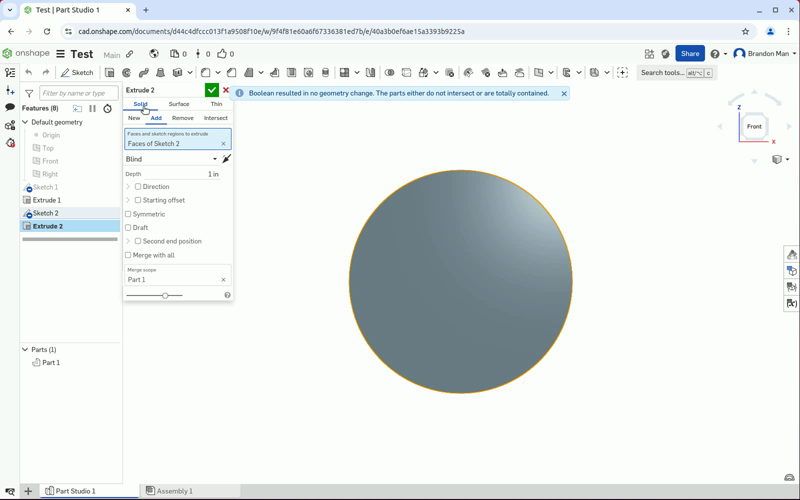
click(143, 106)
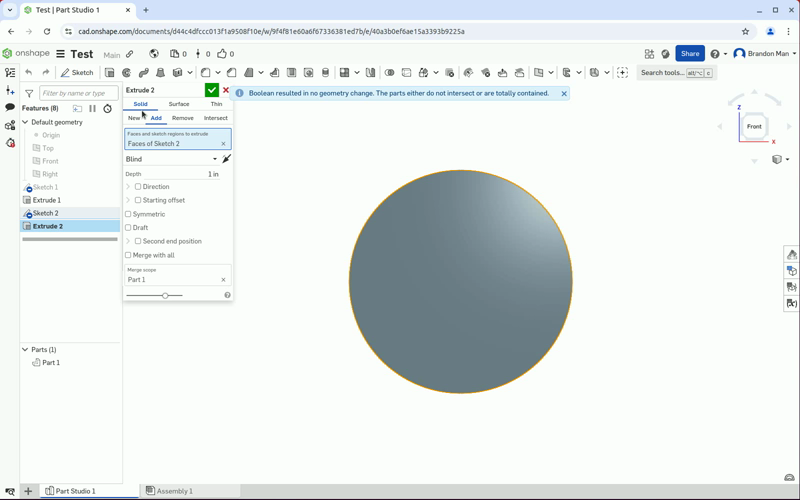
mouse_move(137, 120)
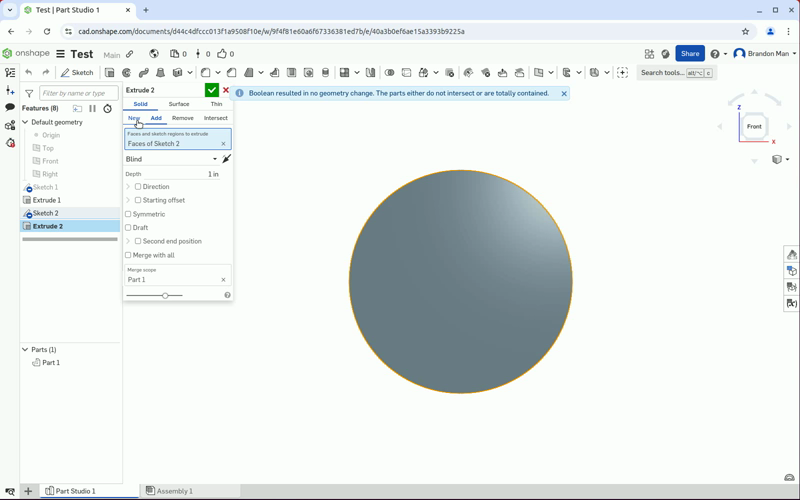
click(137, 120)
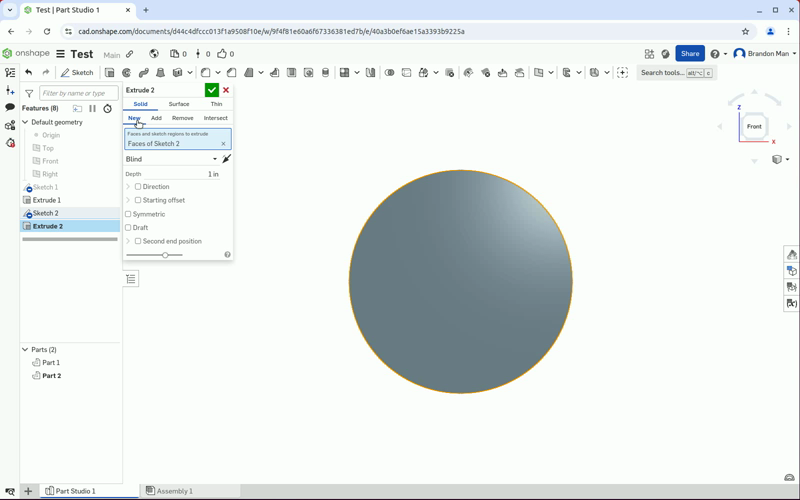
key(tab, 4)
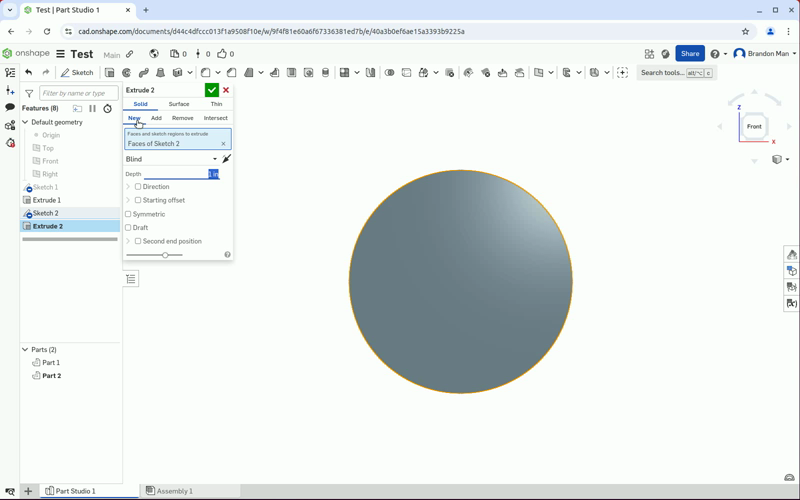
text(5.777)
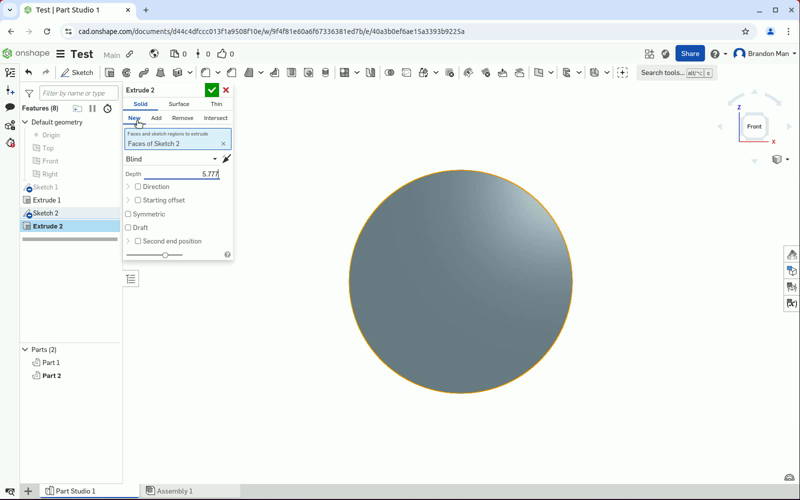
key(enter)
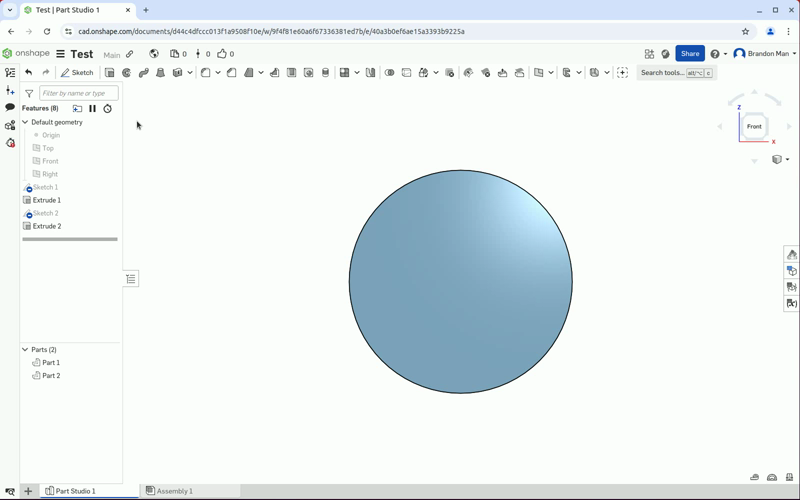
key(shift+h)
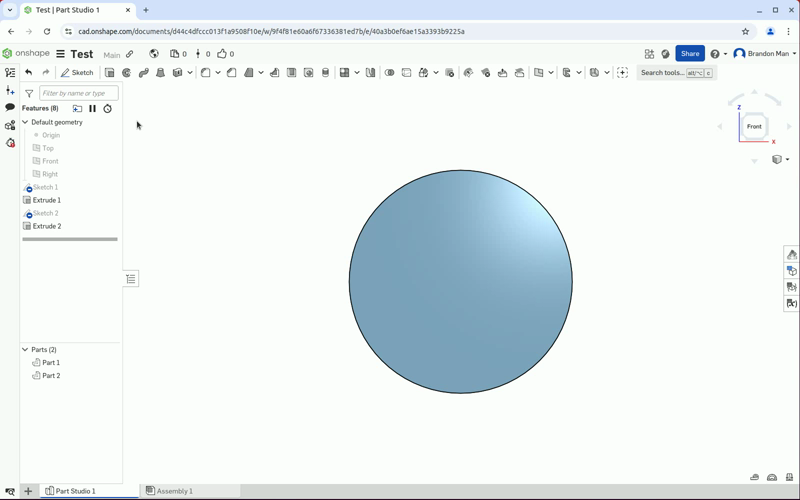
key(shift+h)
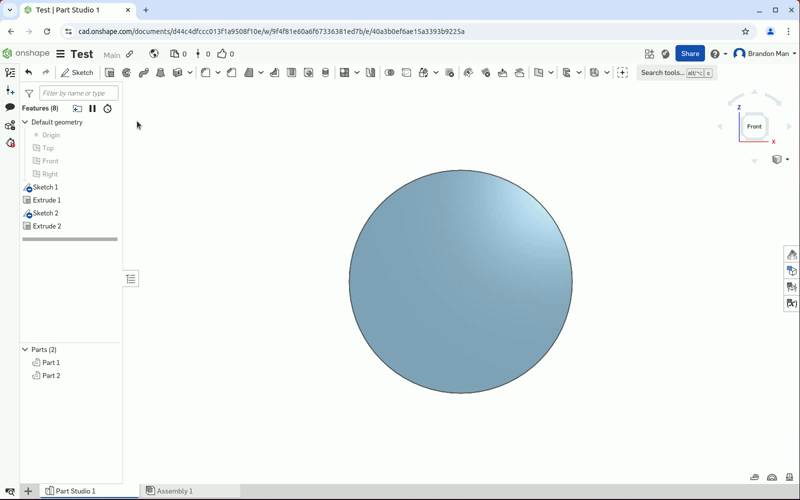
key(shift+7)
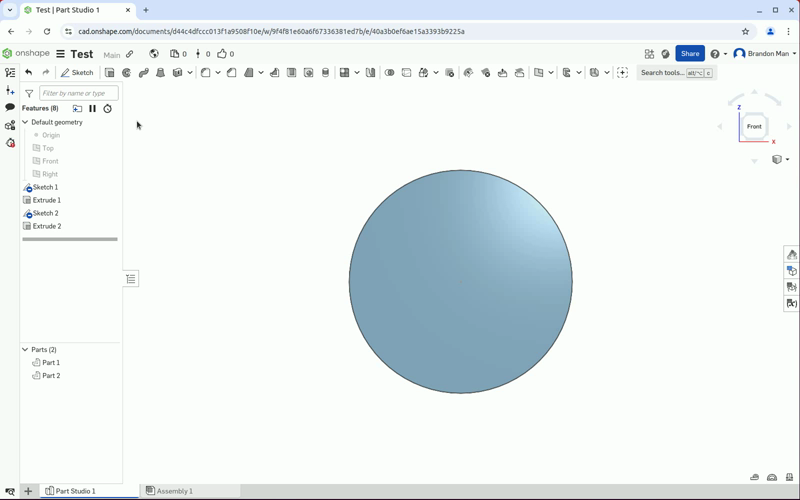
key(left, 2)
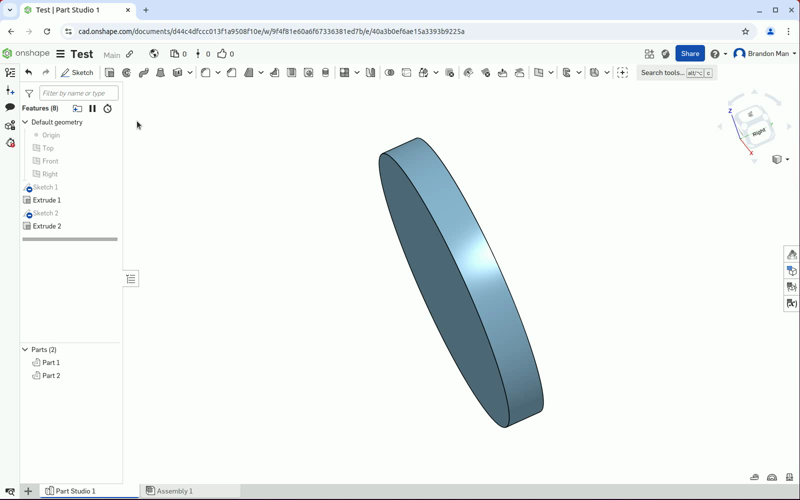
key(down, 2)
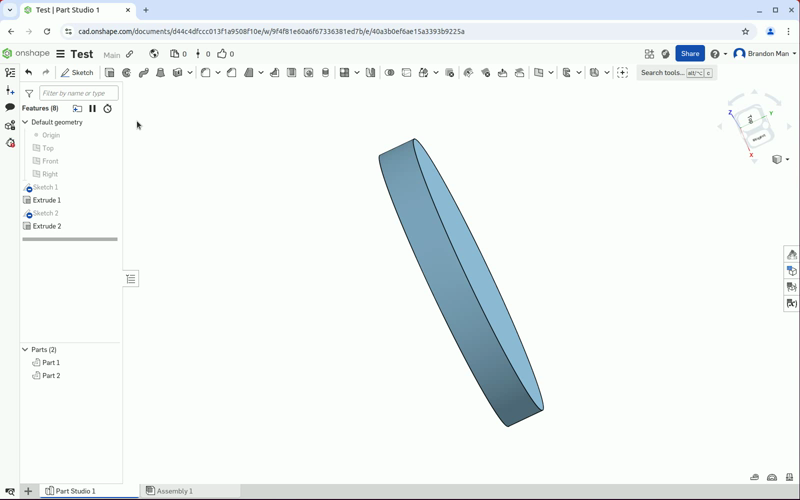
key(up, 2)
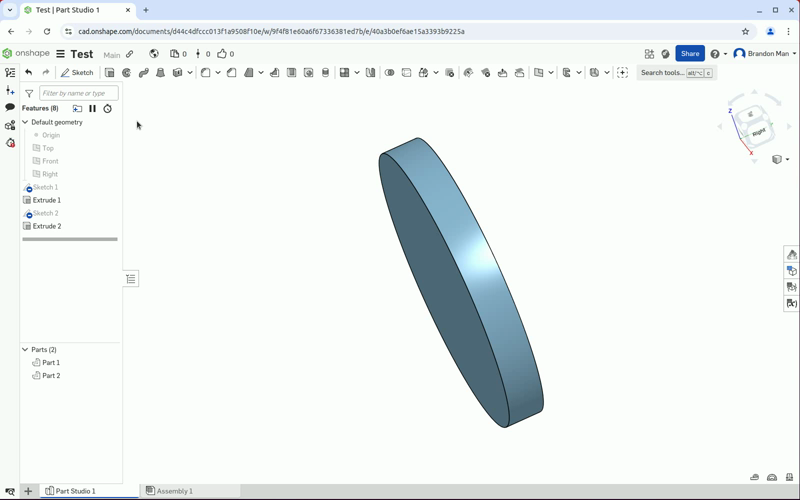
key(right, 2)
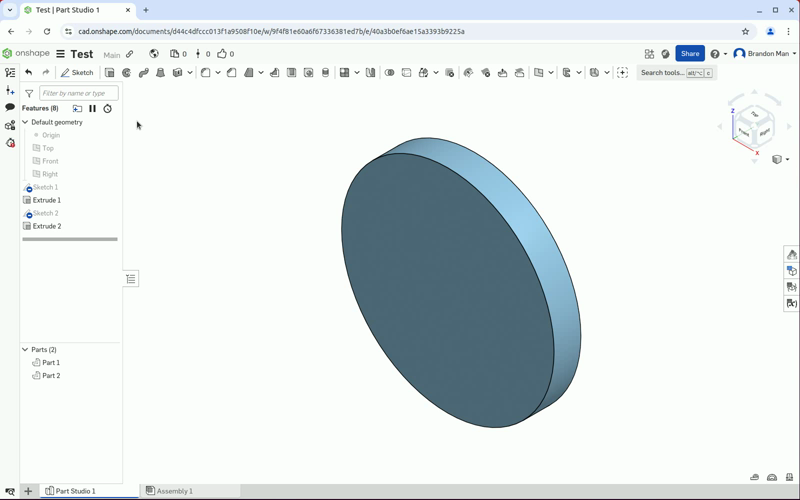
mouse_move(73, 189)
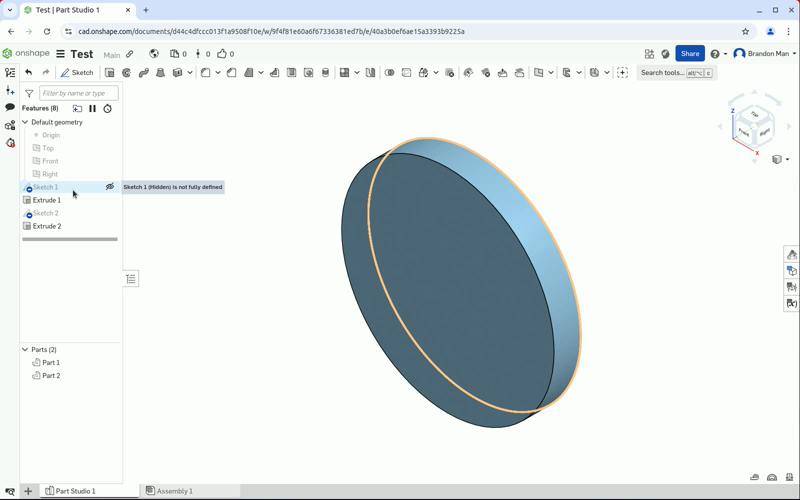
click(73, 189)